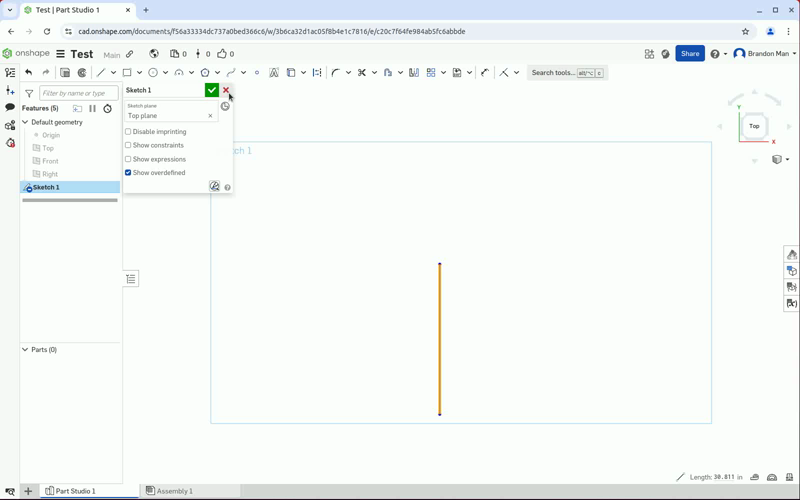
key(shift+h)
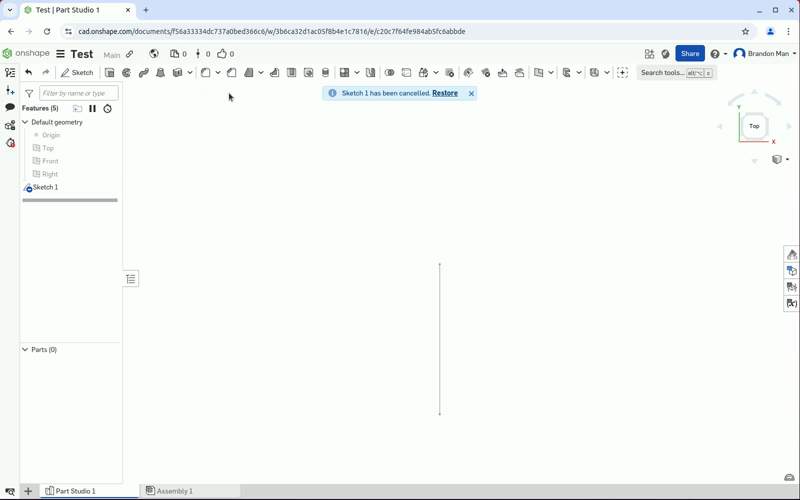
key(shift+s)
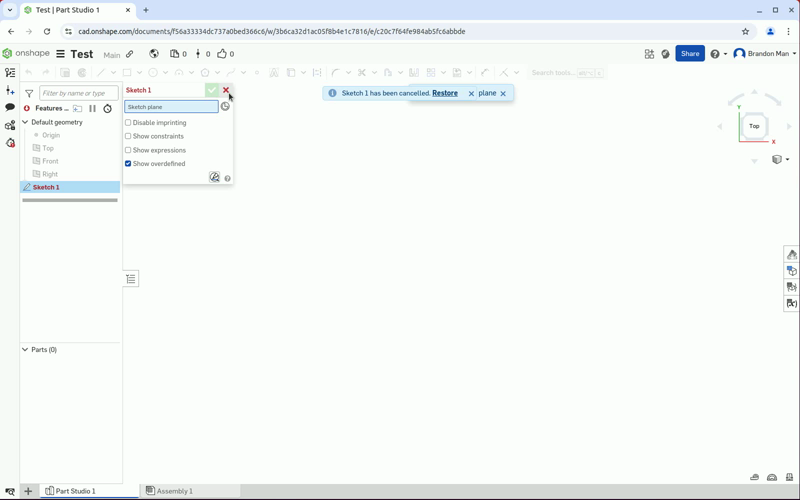
mouse_move(73, 150)
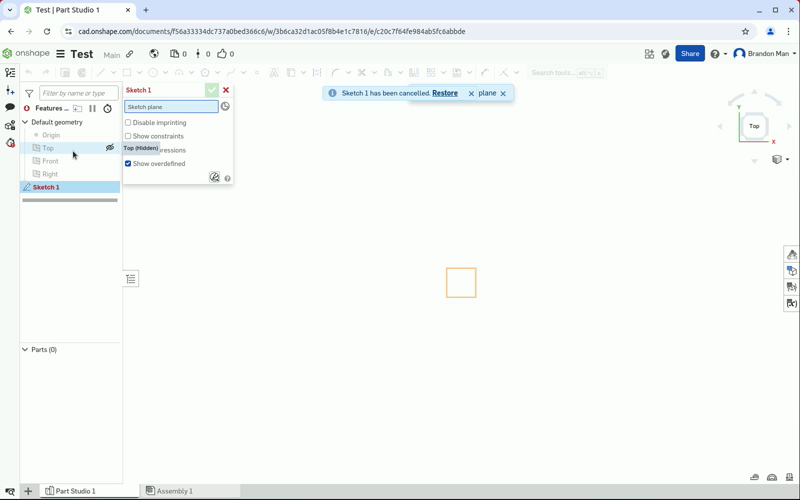
click(73, 150)
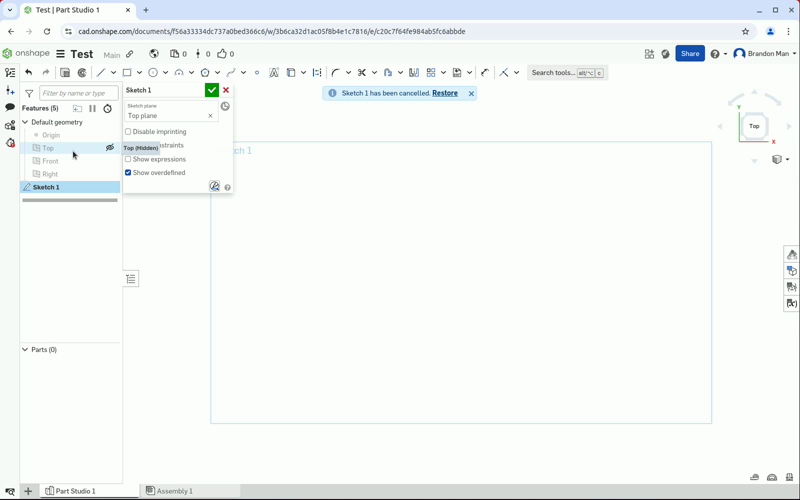
mouse_move(73, 352)
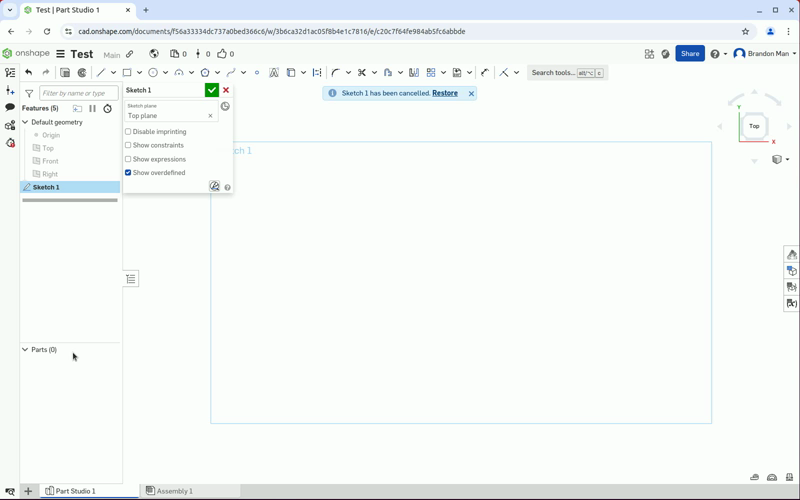
key(y)
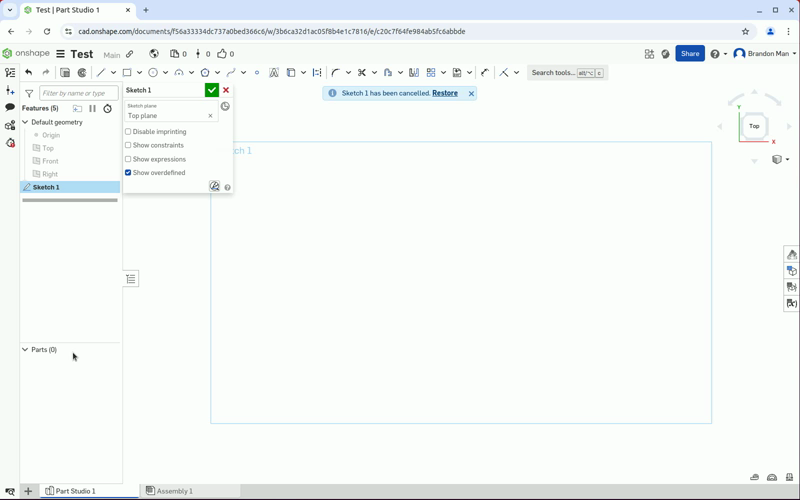
key(c)
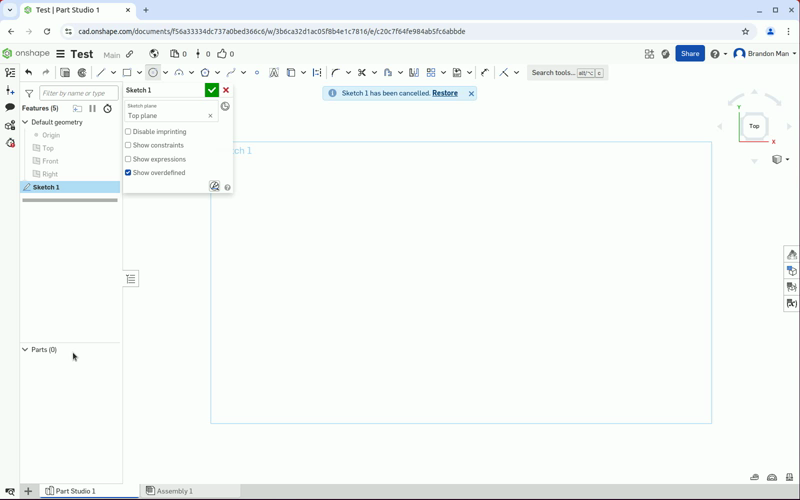
key_down(shift)
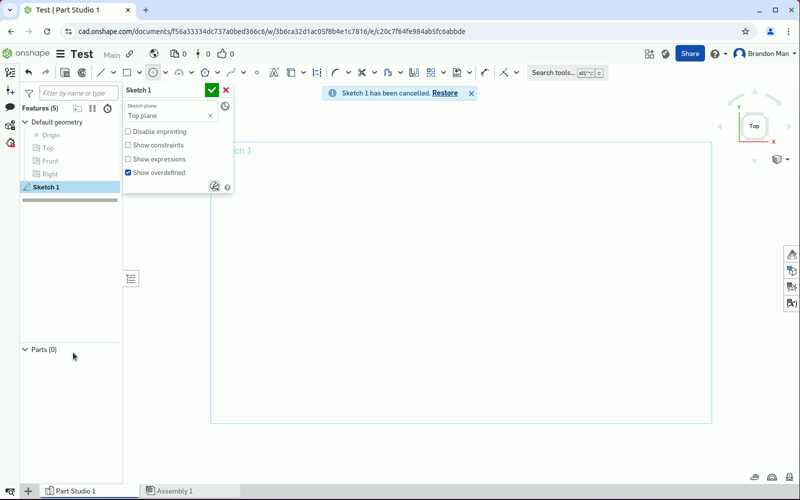
mouse_move(460, 282)
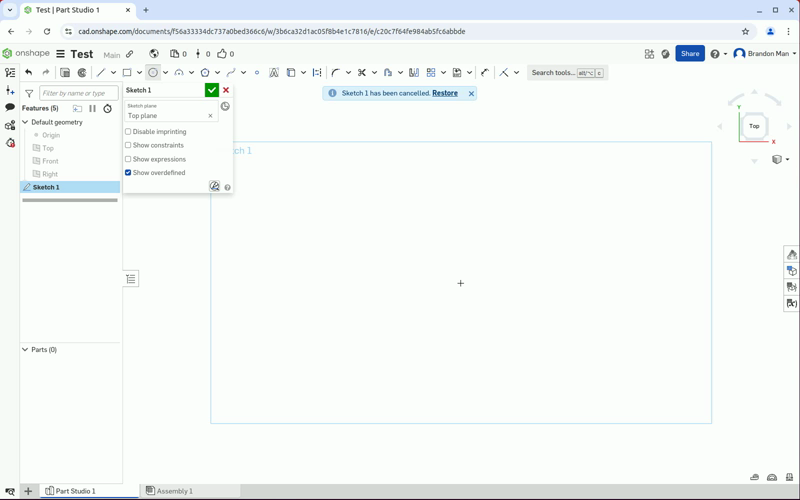
click(460, 282)
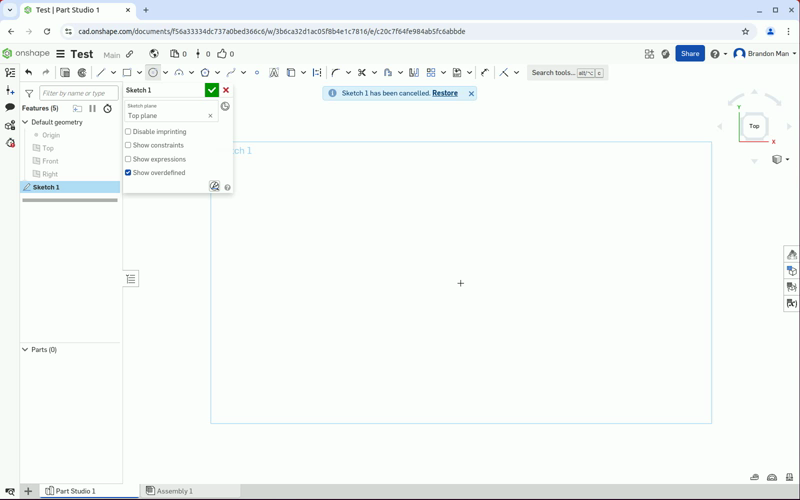
key_up(shift)
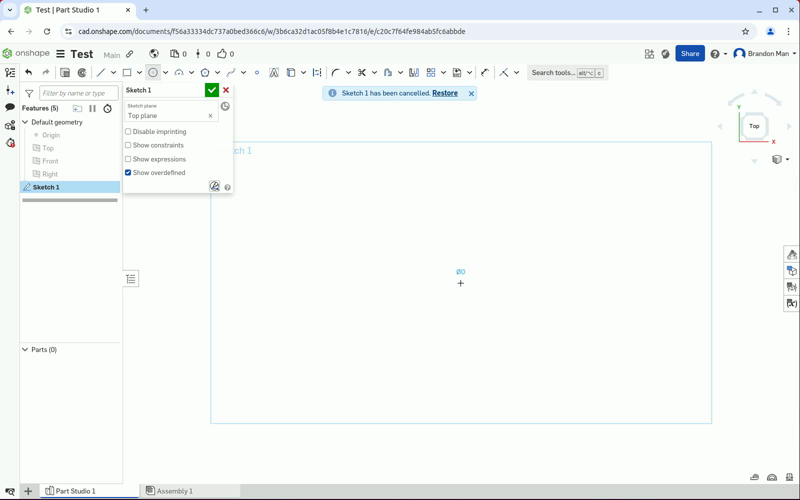
mouse_move(533, 282)
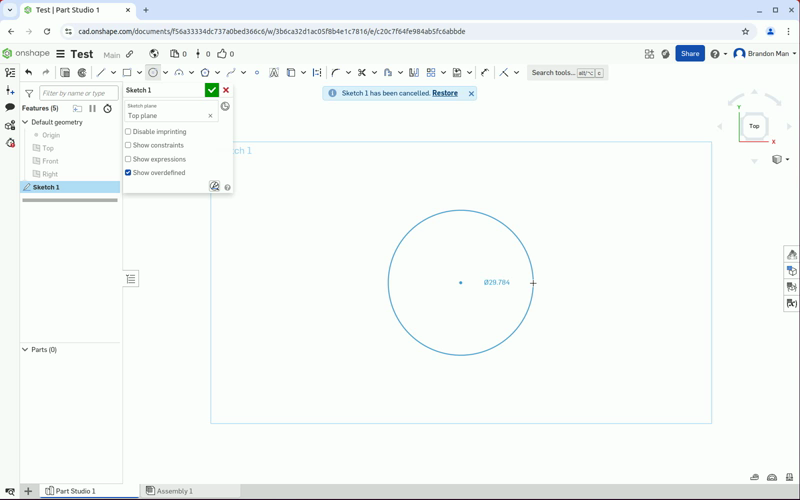
click(533, 282)
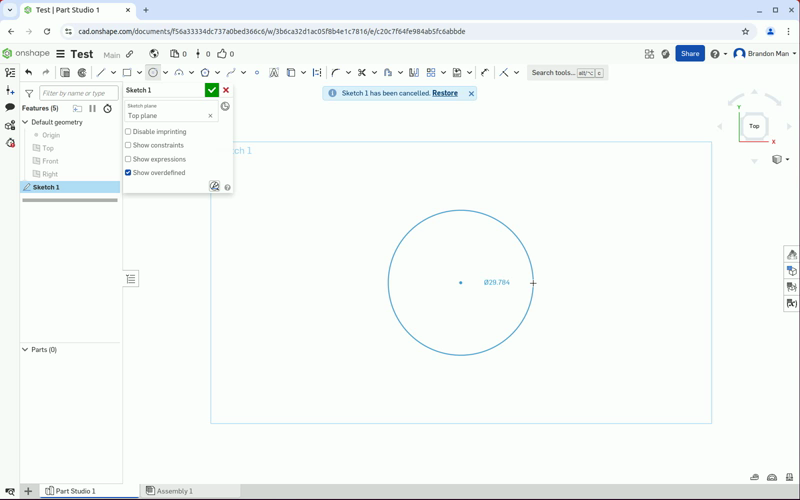
key(esc)
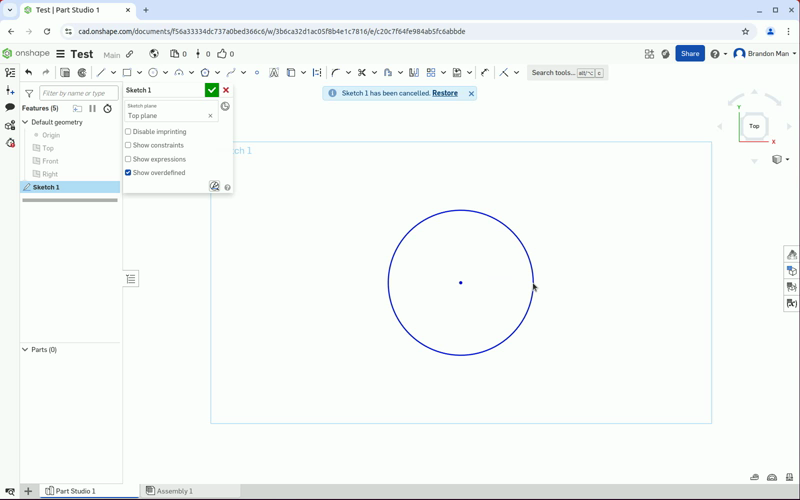
mouse_move(404, 289)
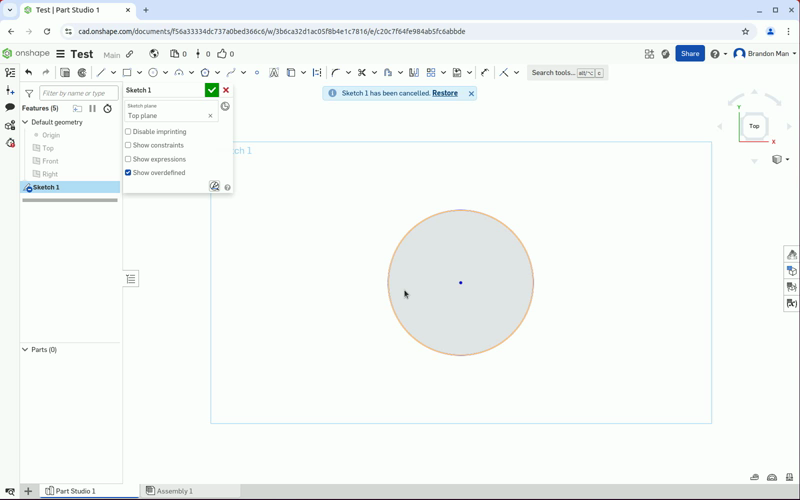
click(404, 289)
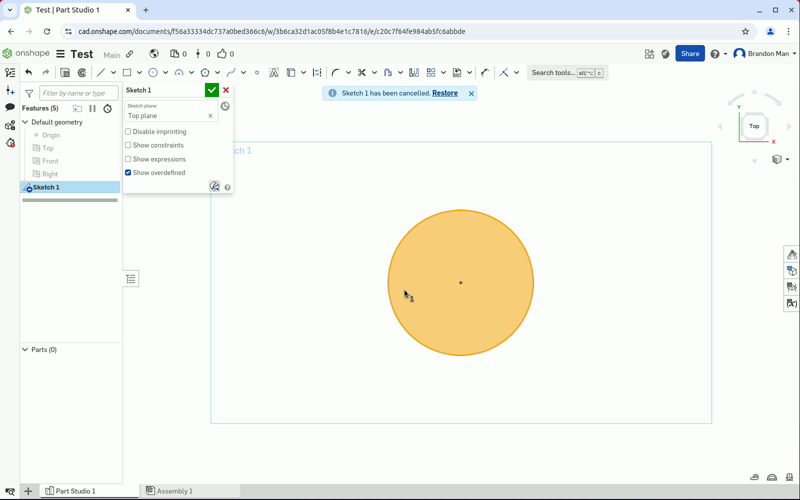
mouse_move(73, 352)
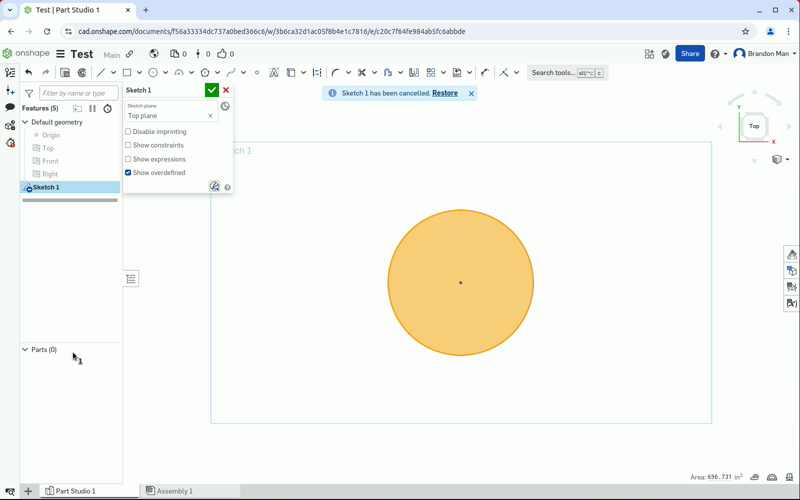
key(shift+y)
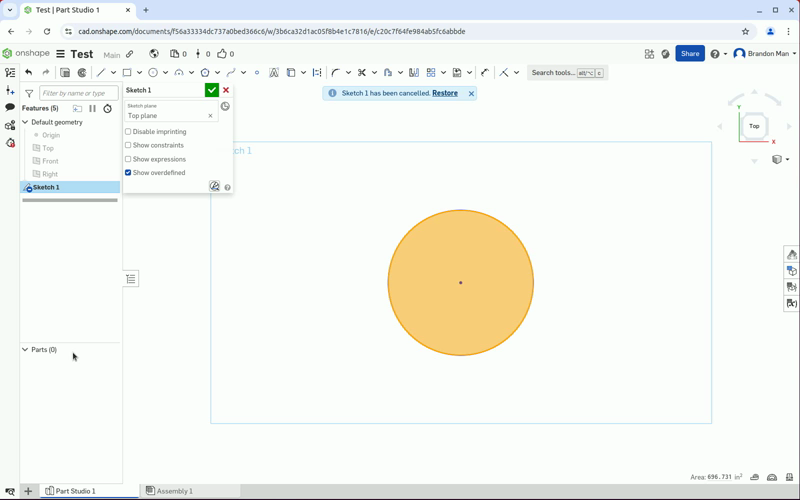
key(shift+e)
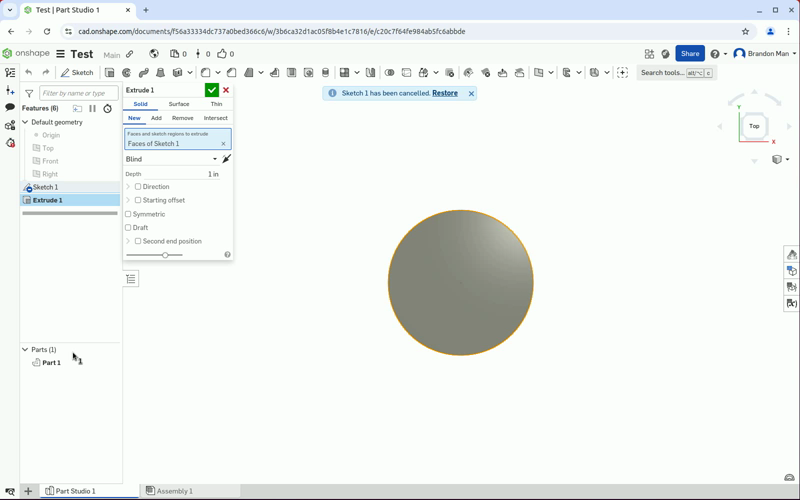
mouse_move(143, 106)
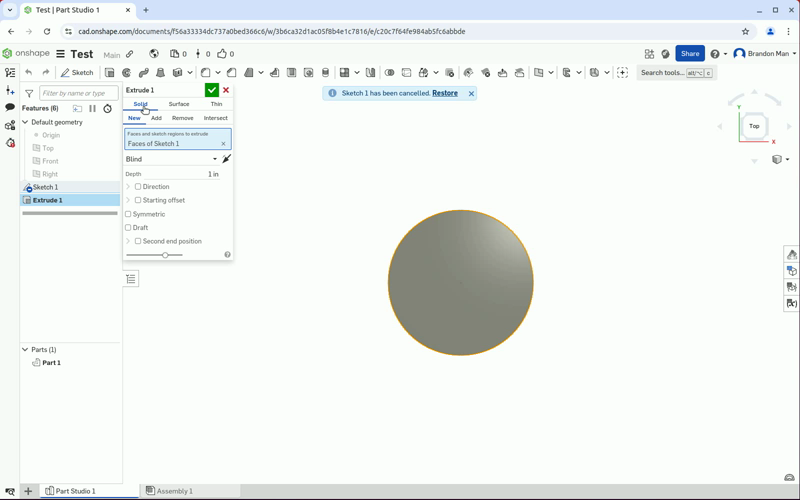
click(143, 106)
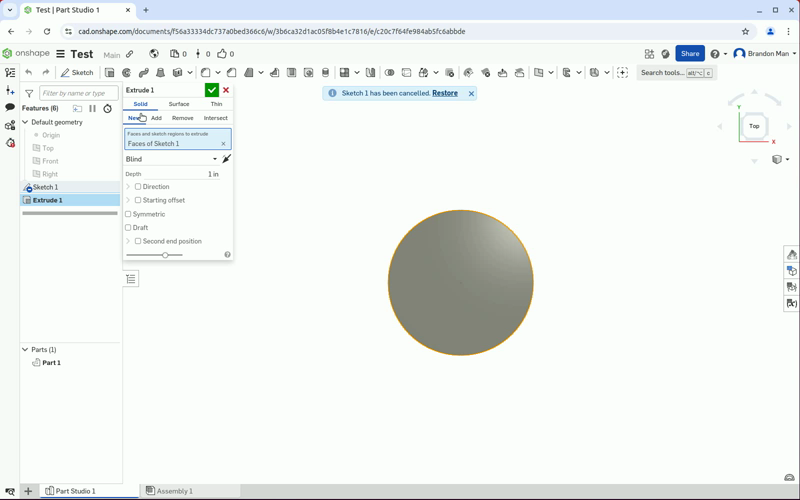
mouse_move(137, 120)
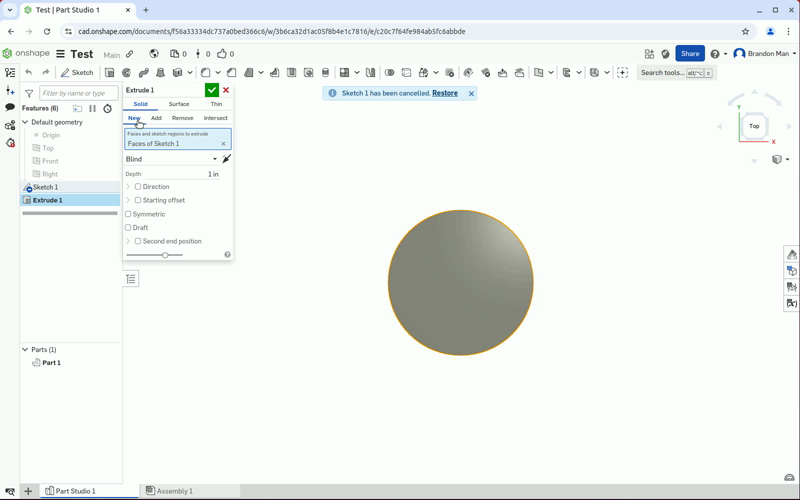
click(137, 120)
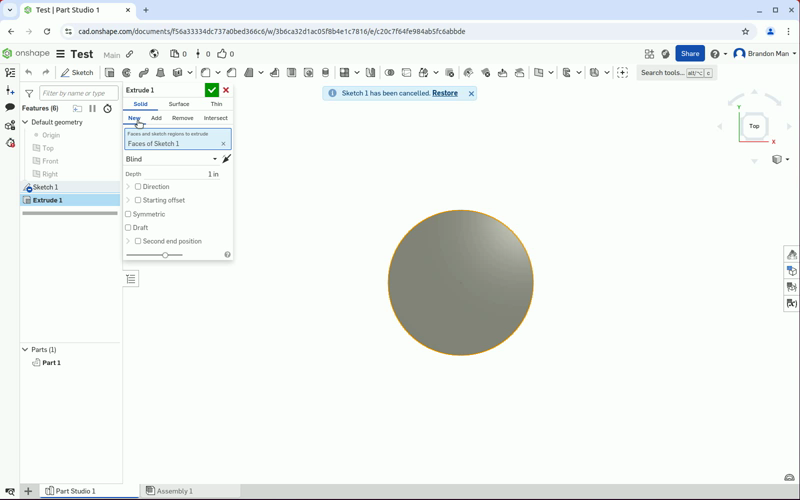
key(tab, 4)
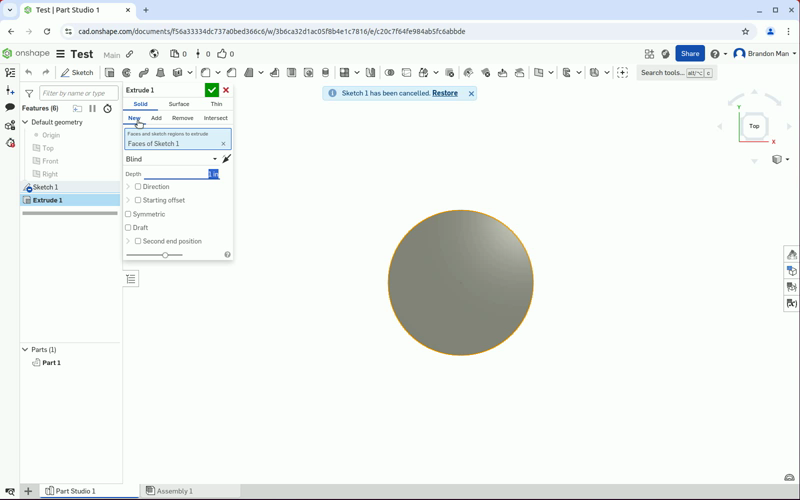
text(8.184)
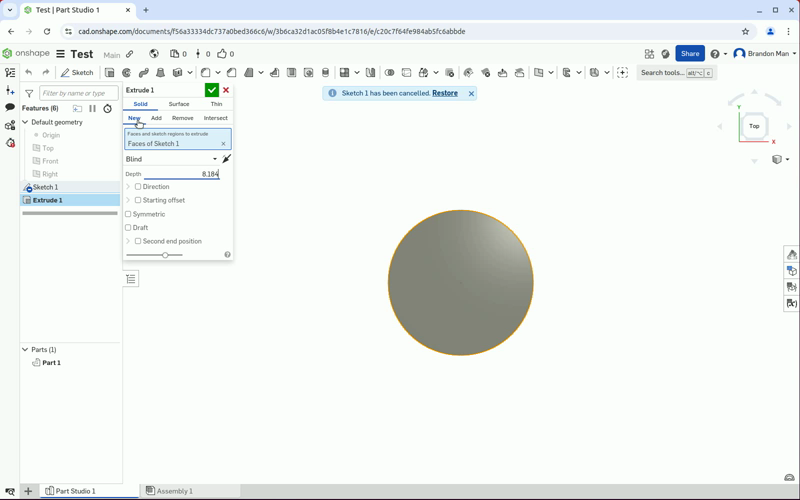
key(enter)
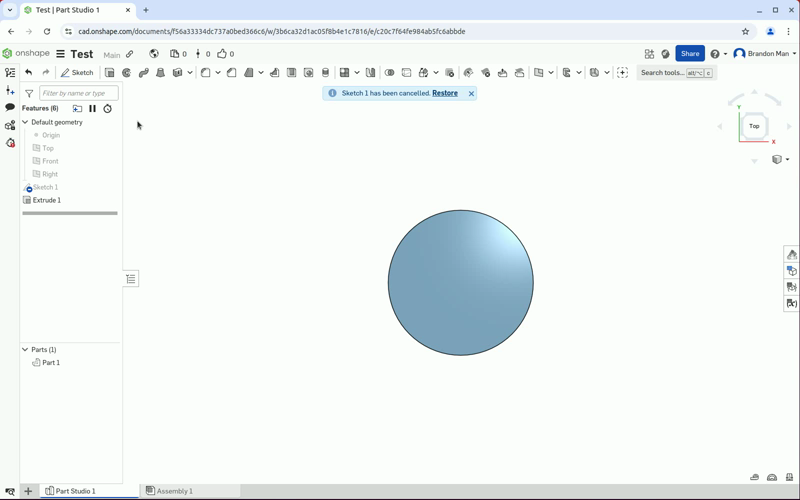
key(shift+h)
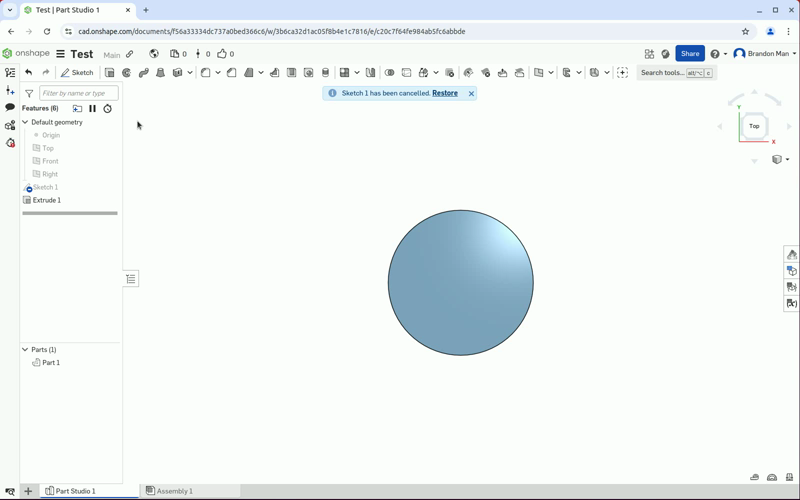
key(shift+h)
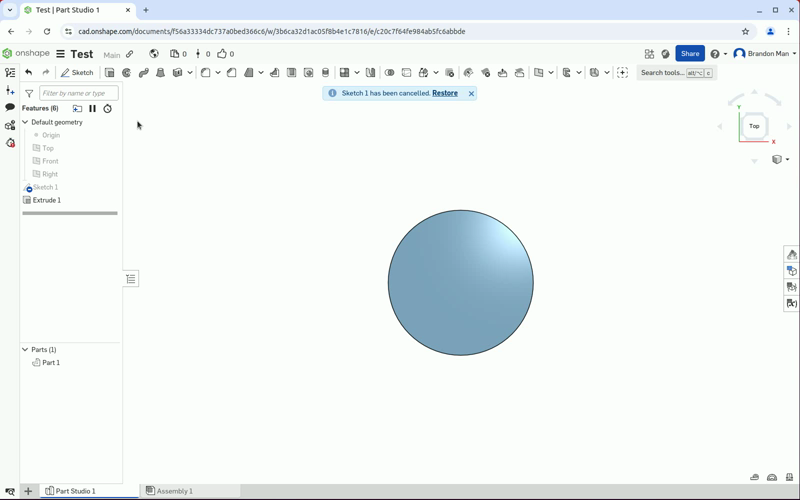
mouse_move(73, 189)
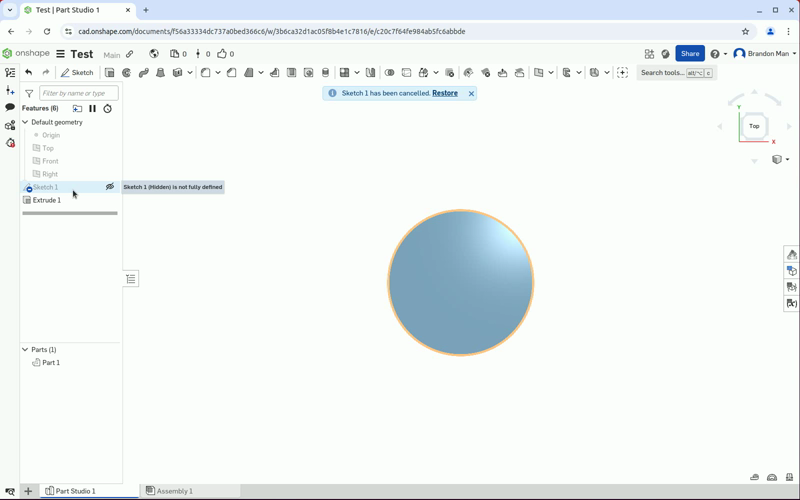
click(73, 189)
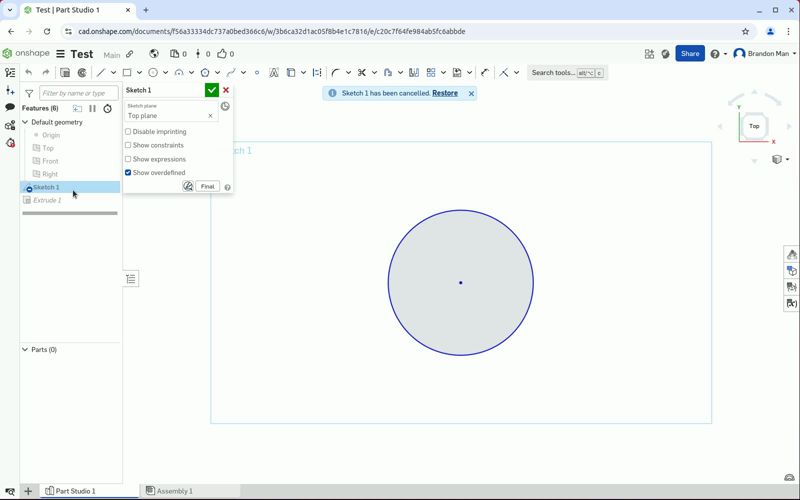
mouse_move(229, 92)
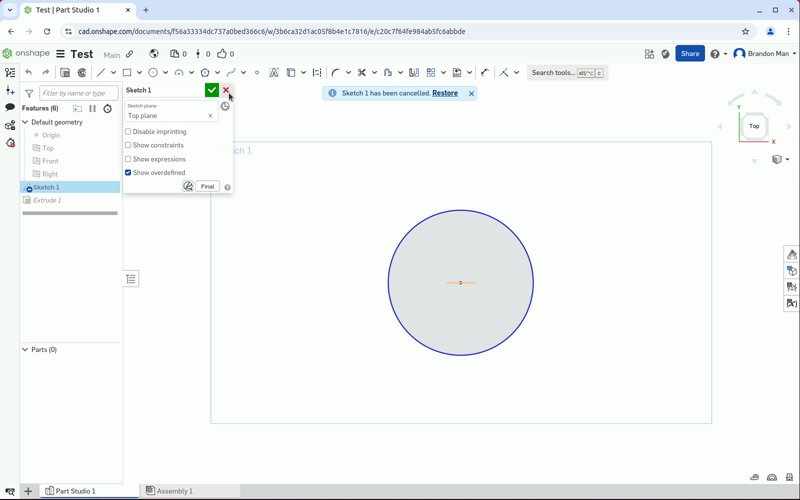
click(229, 92)
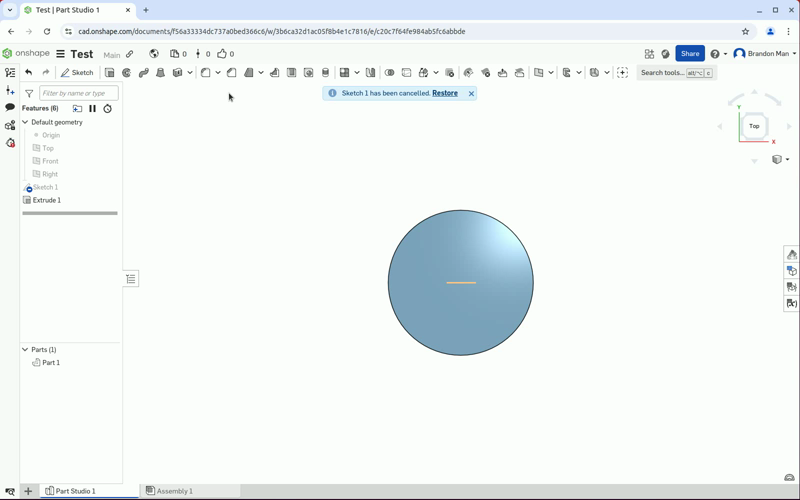
mouse_move(541, 75)
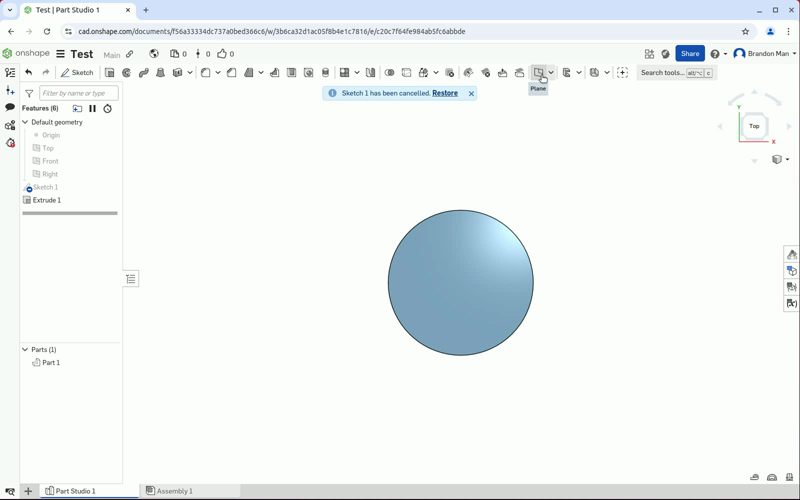
click(541, 75)
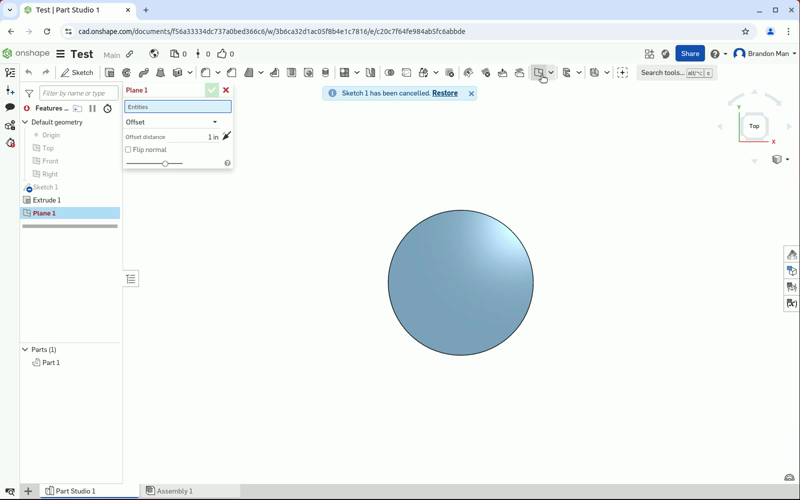
mouse_move(73, 150)
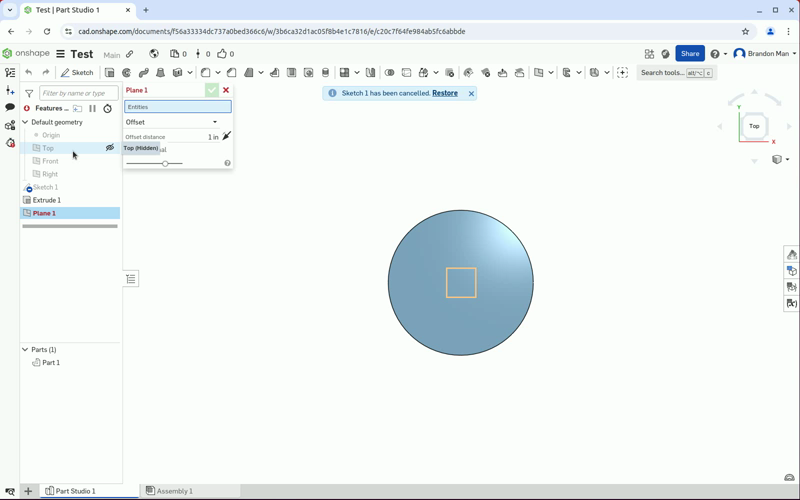
click(73, 150)
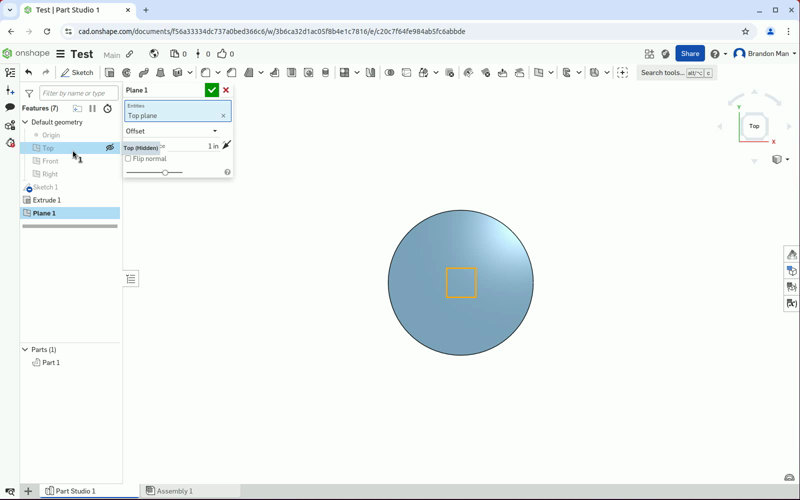
key(tab, 2)
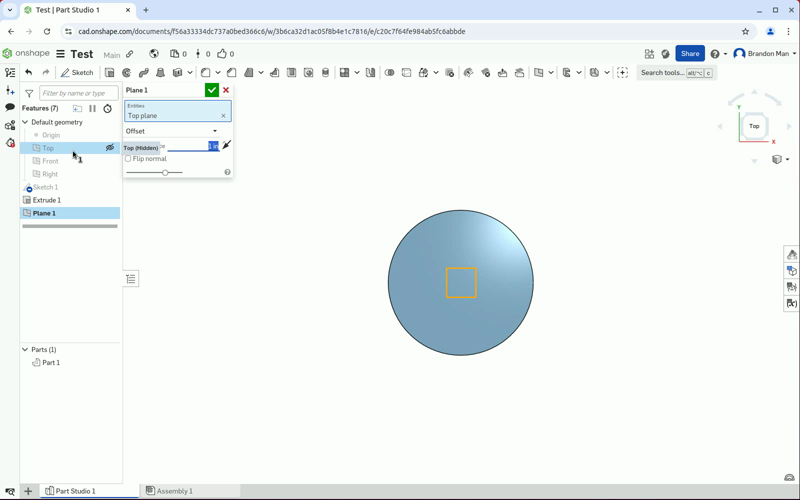
text(8.196)
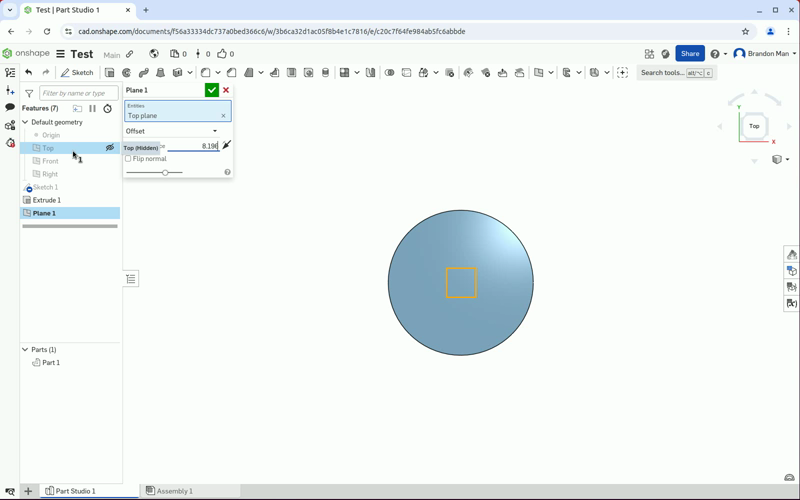
key(enter, 2)
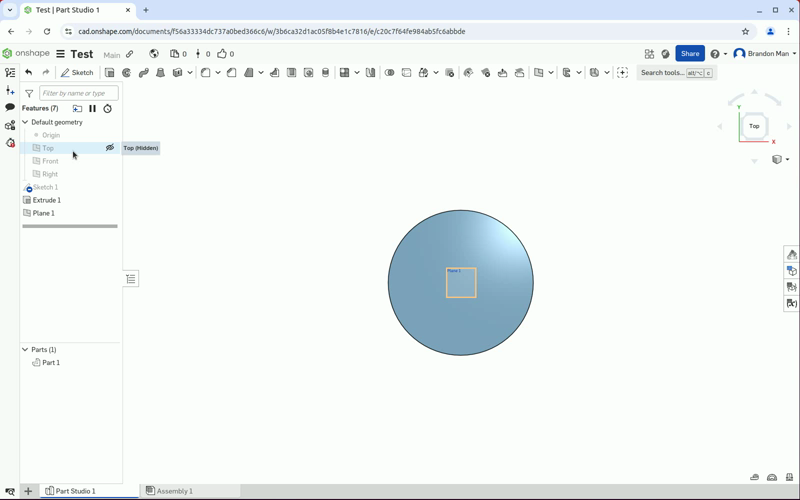
key(shift+s)
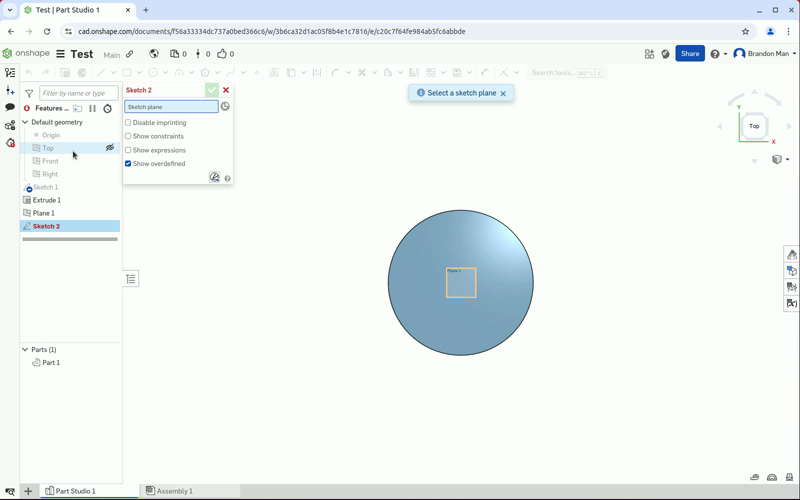
mouse_move(73, 215)
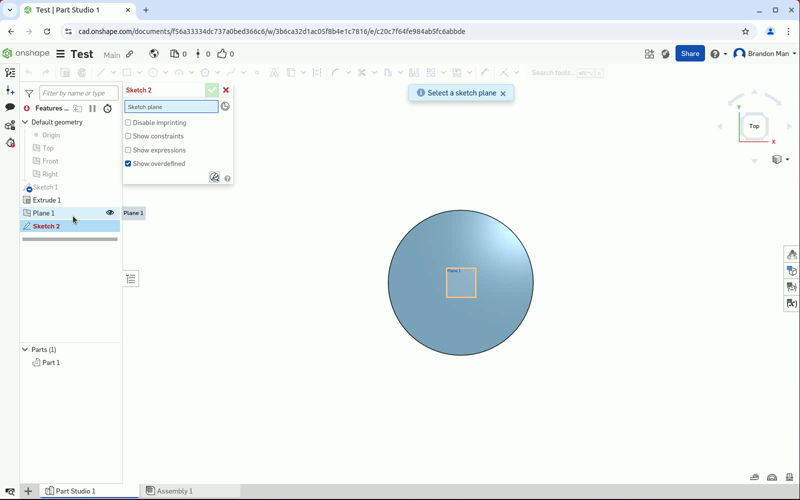
click(73, 215)
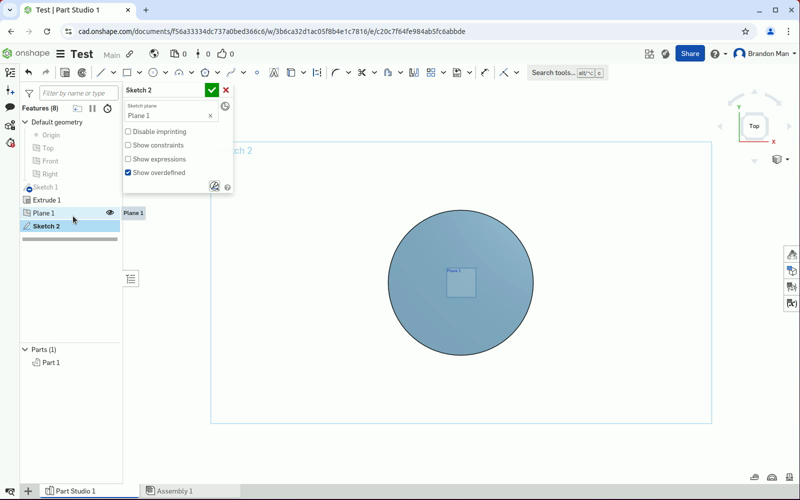
mouse_move(73, 352)
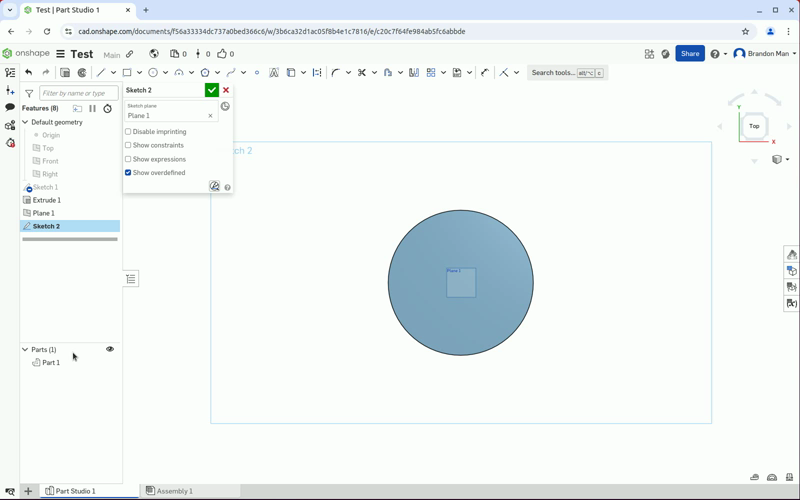
key(y)
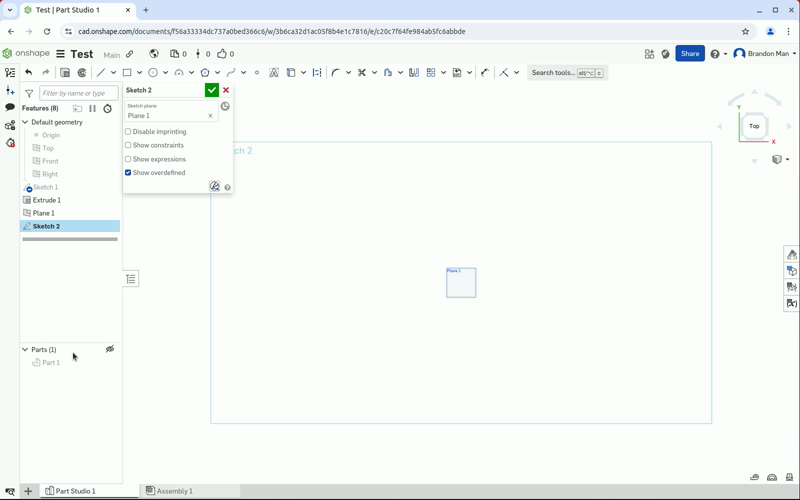
key(c)
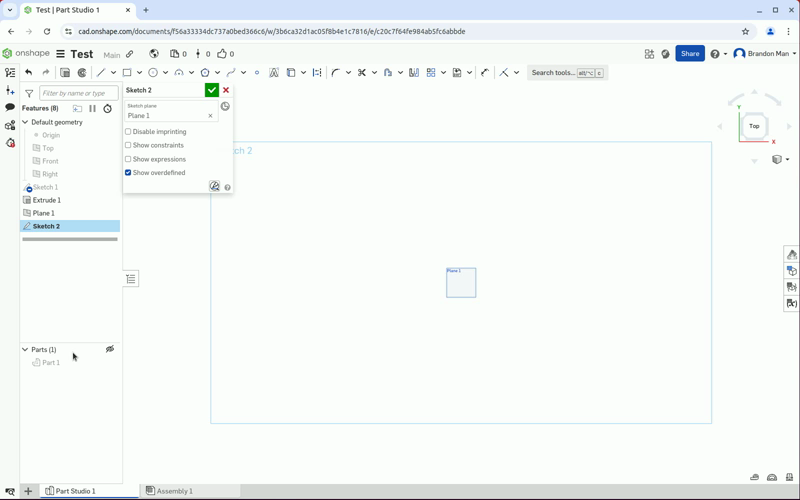
key_down(shift)
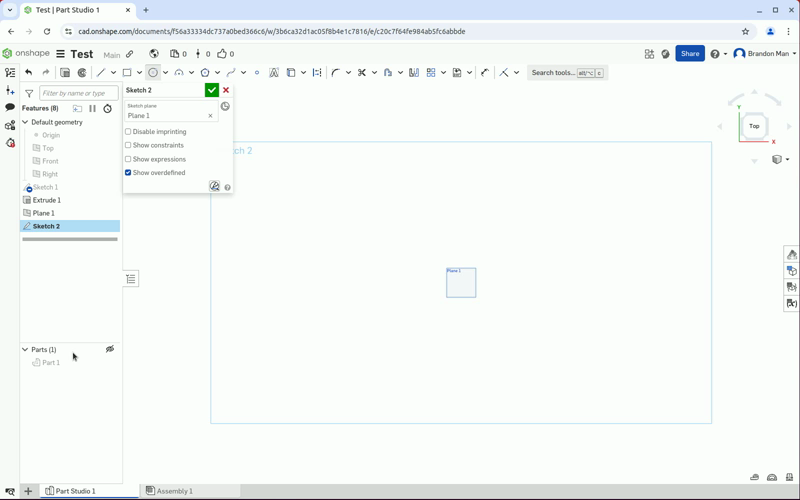
mouse_move(460, 282)
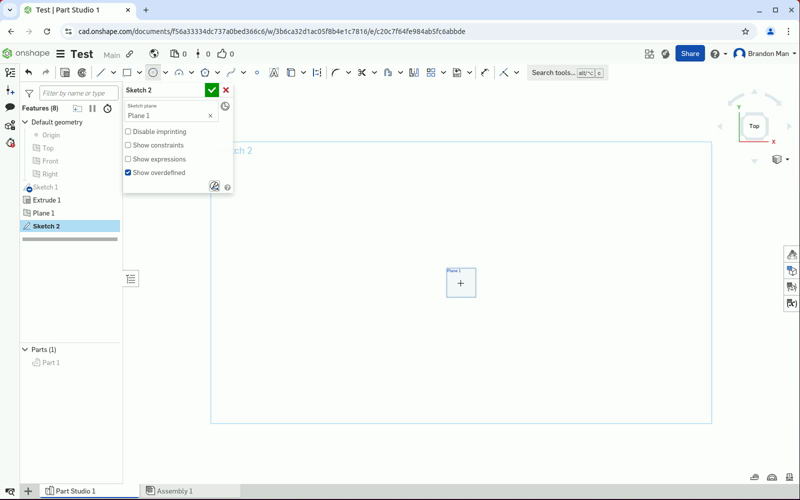
click(460, 282)
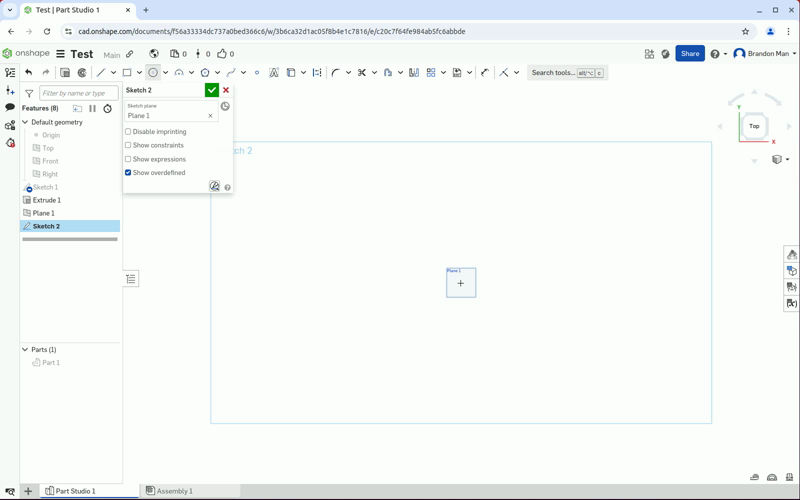
key_up(shift)
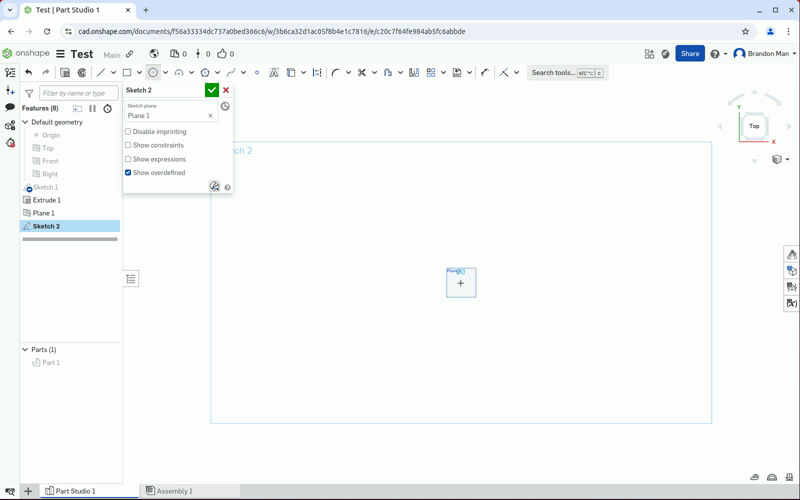
mouse_move(511, 282)
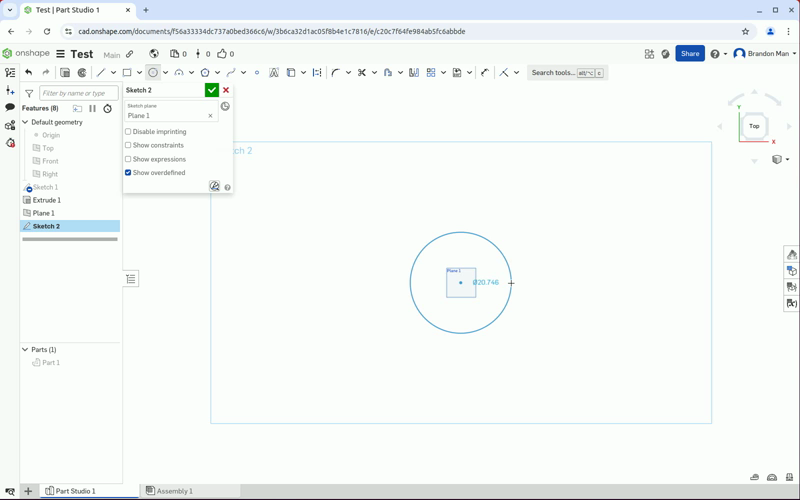
click(511, 282)
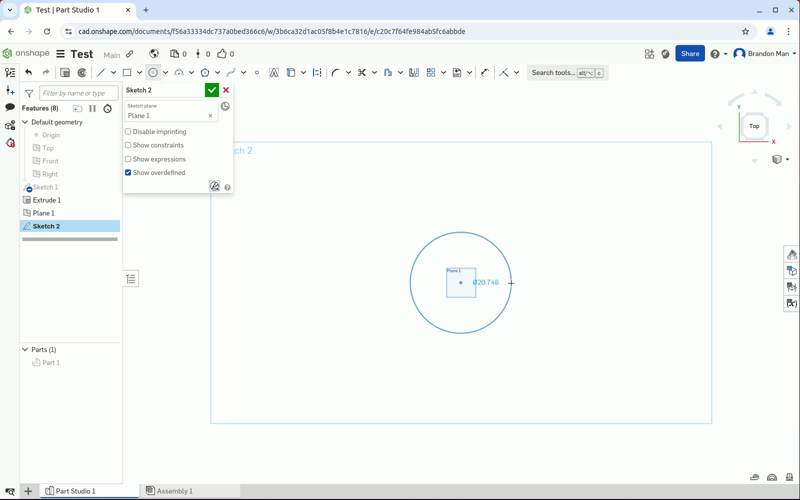
key(esc)
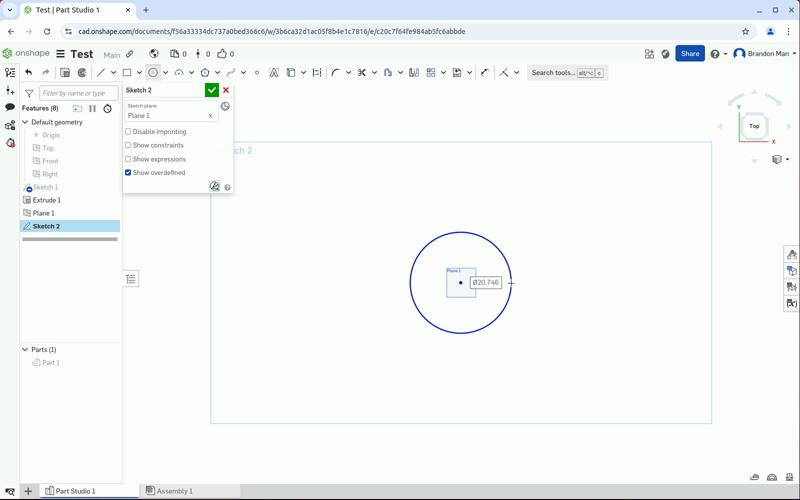
mouse_move(463, 254)
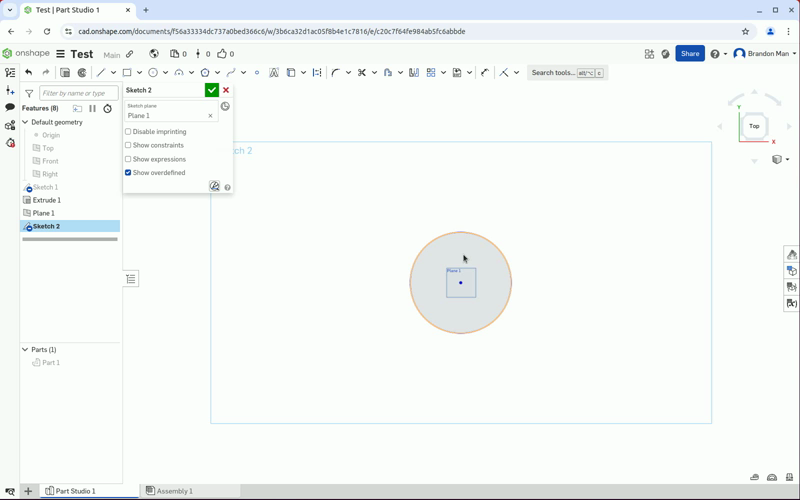
click(463, 254)
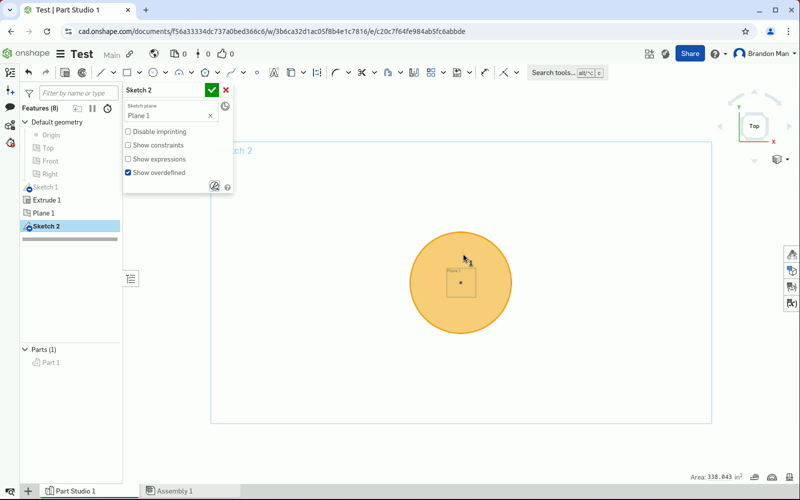
mouse_move(73, 352)
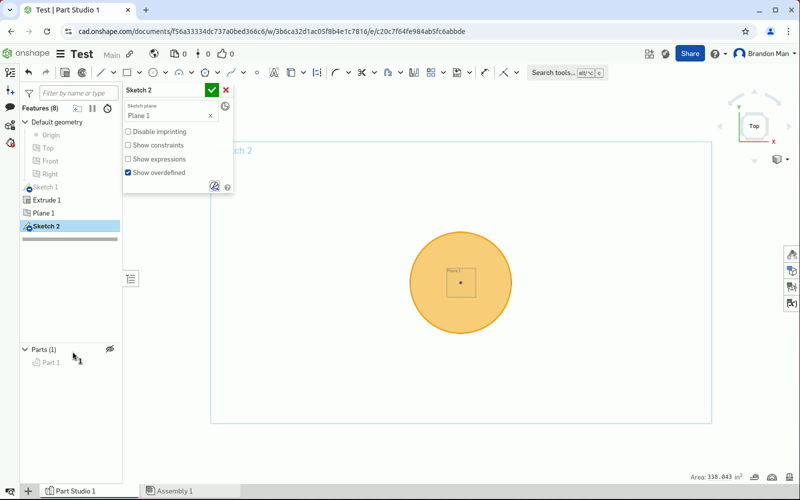
key(shift+y)
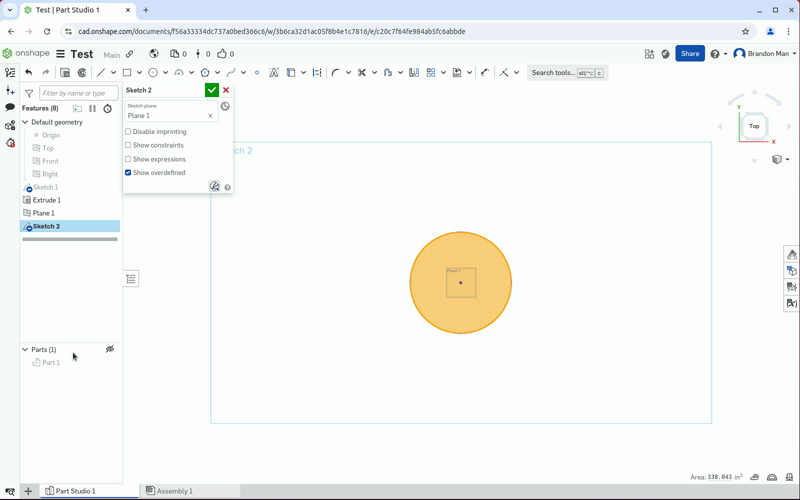
key(shift+e)
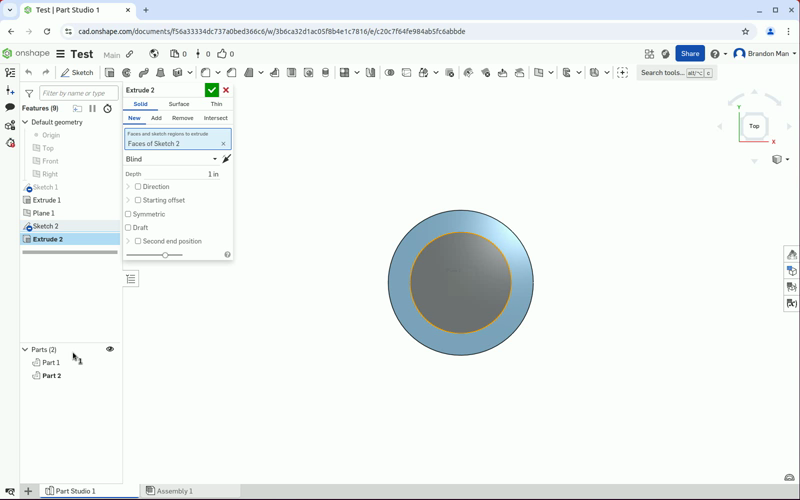
mouse_move(143, 106)
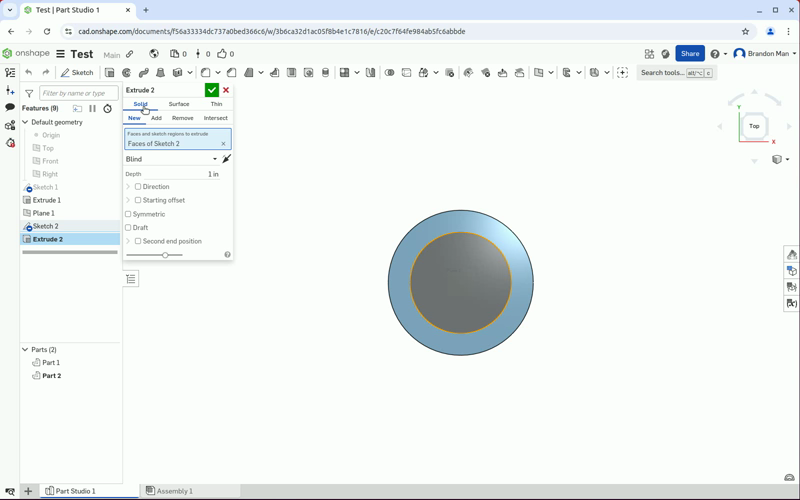
click(143, 106)
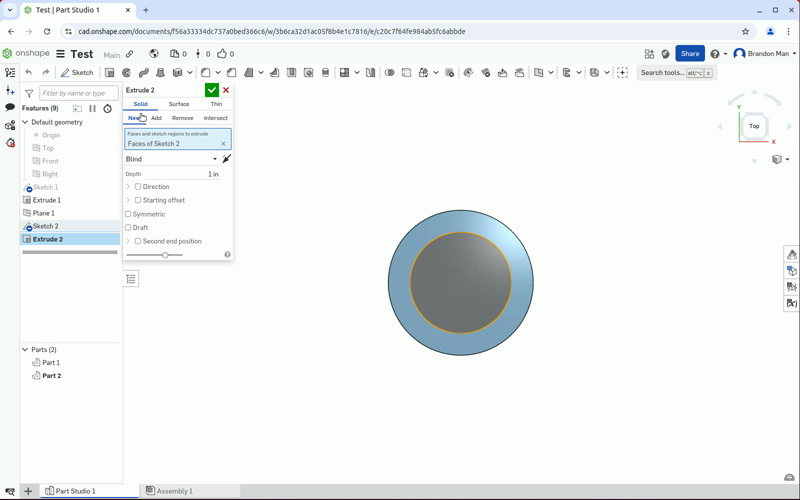
mouse_move(137, 120)
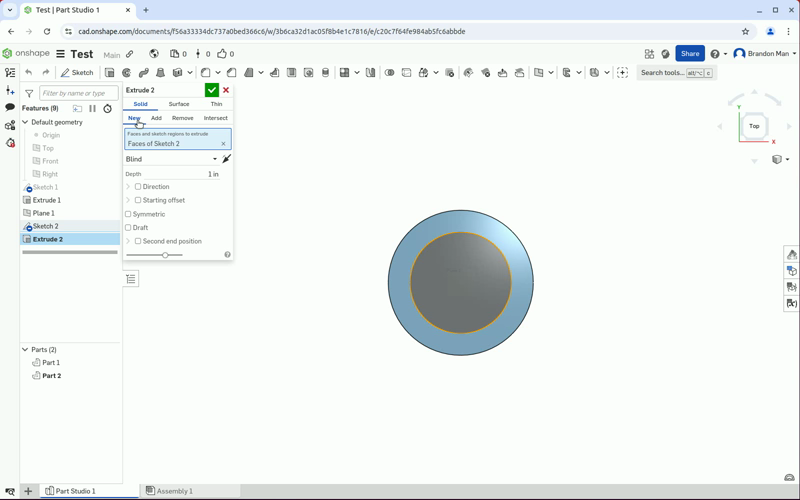
click(137, 120)
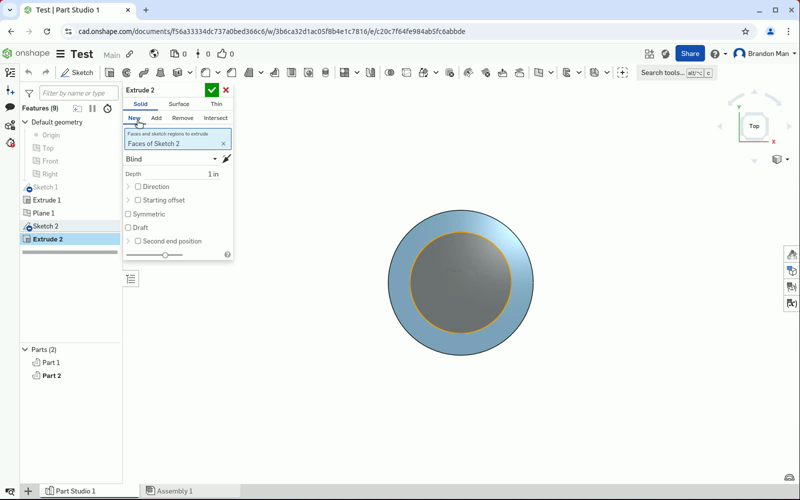
key(tab, 4)
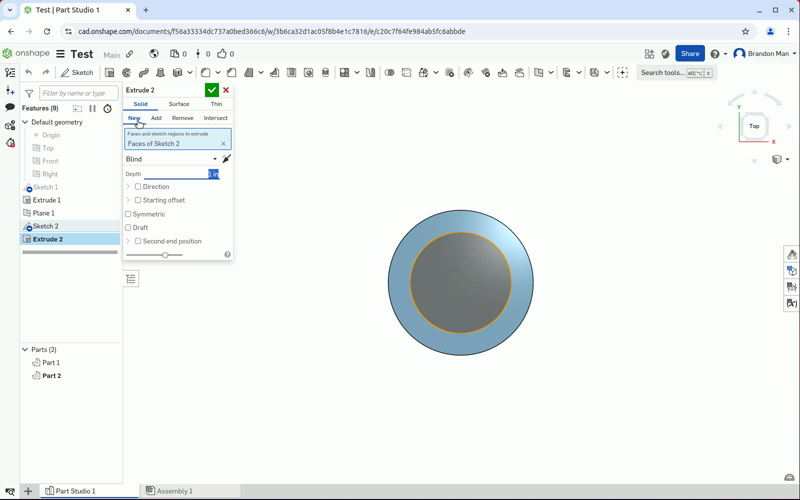
text(11.554)
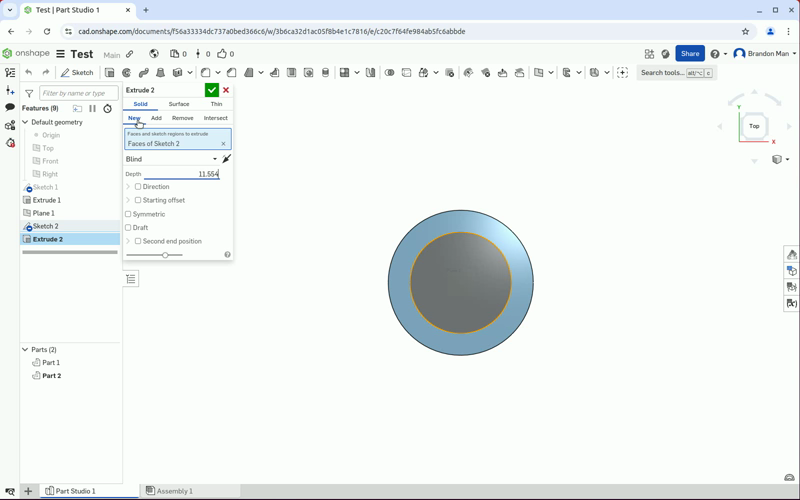
key(enter)
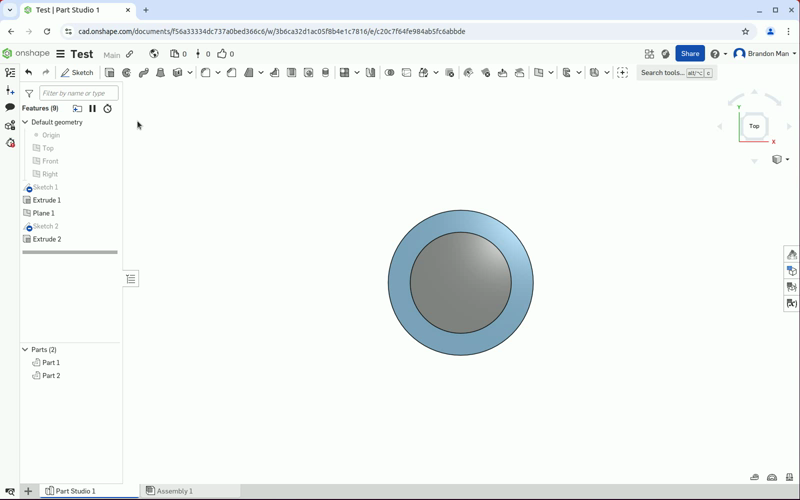
key(shift+h)
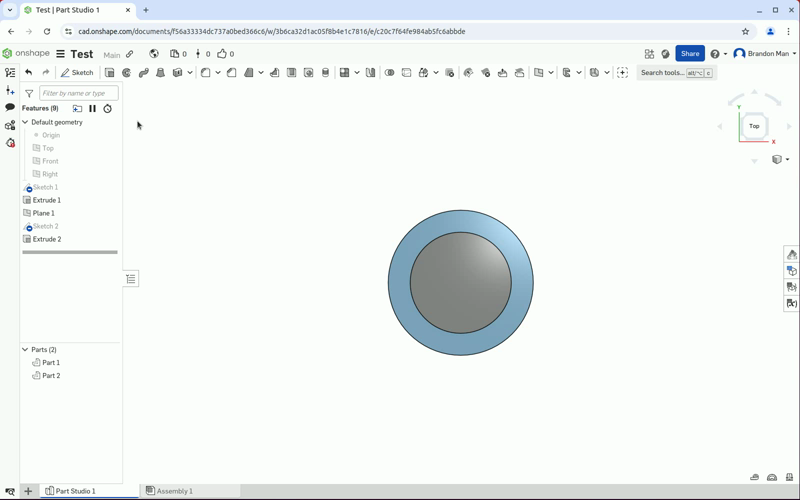
key(shift+h)
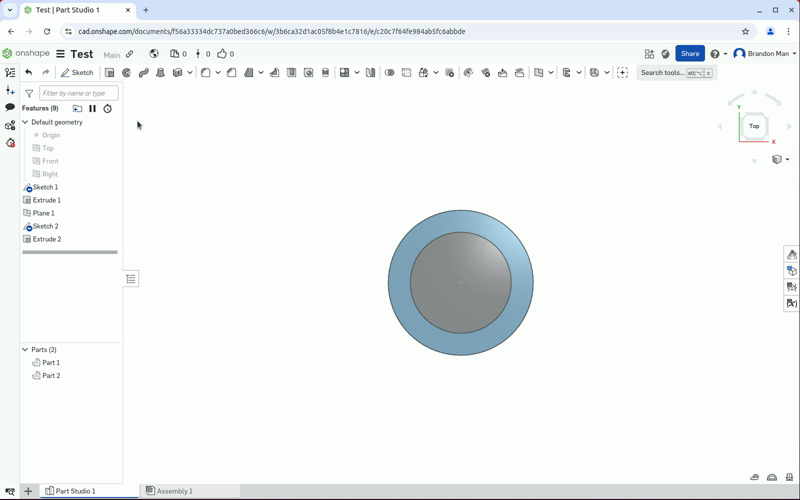
key(shift+7)
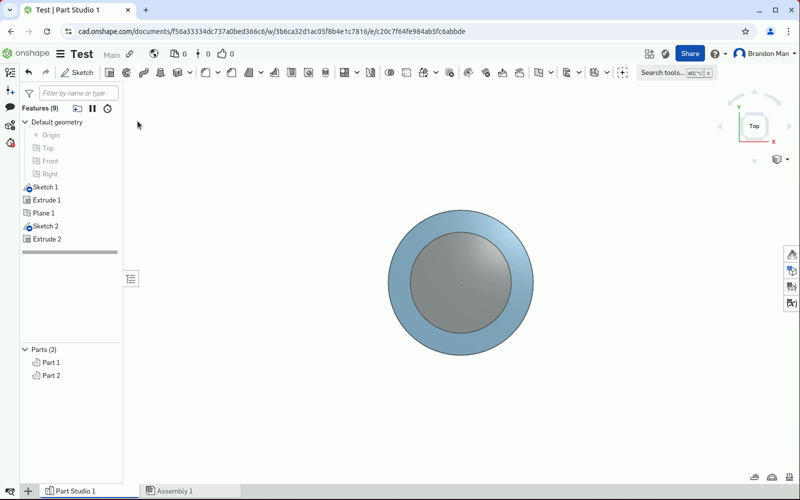
key(up, 3)
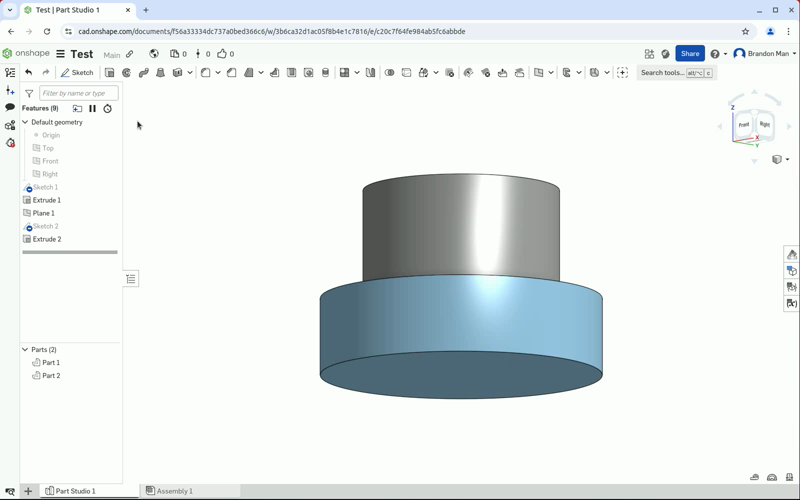
key(left, 3)
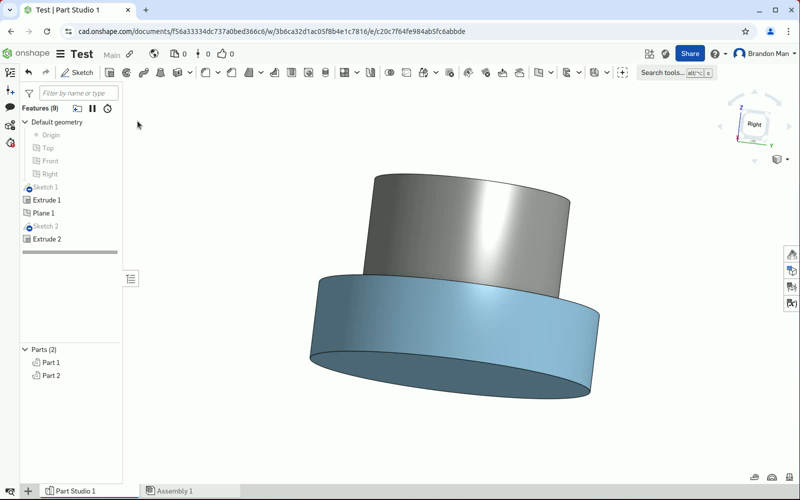
key(right, 3)
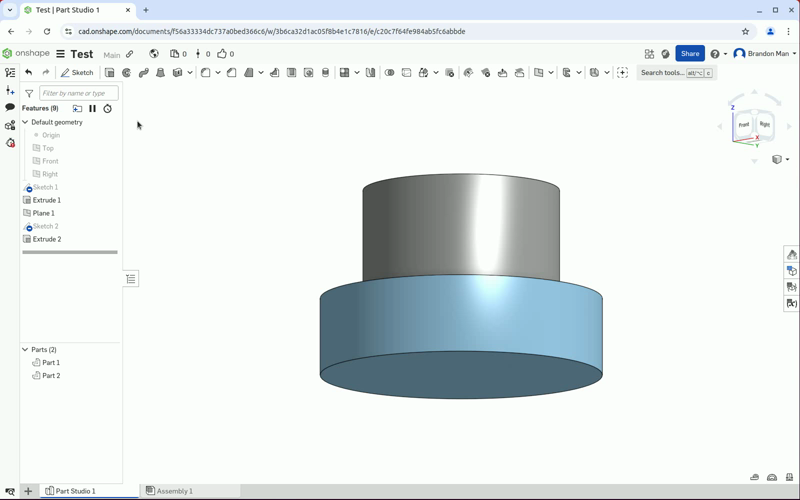
key(down, 3)
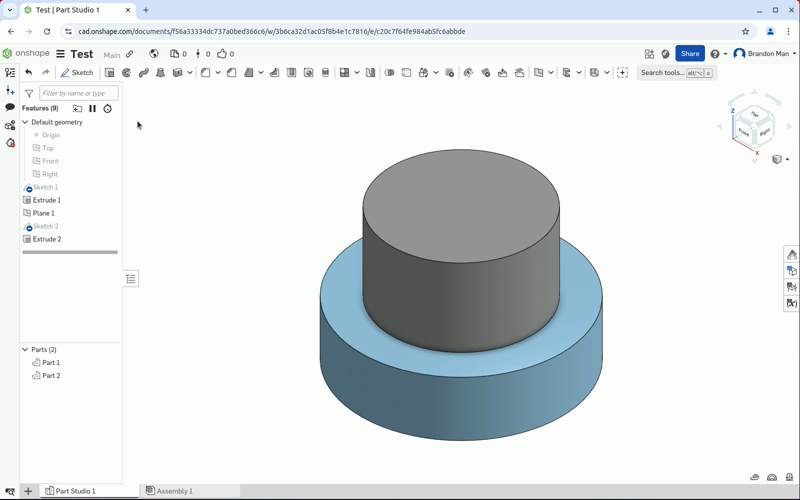
mouse_move(73, 189)
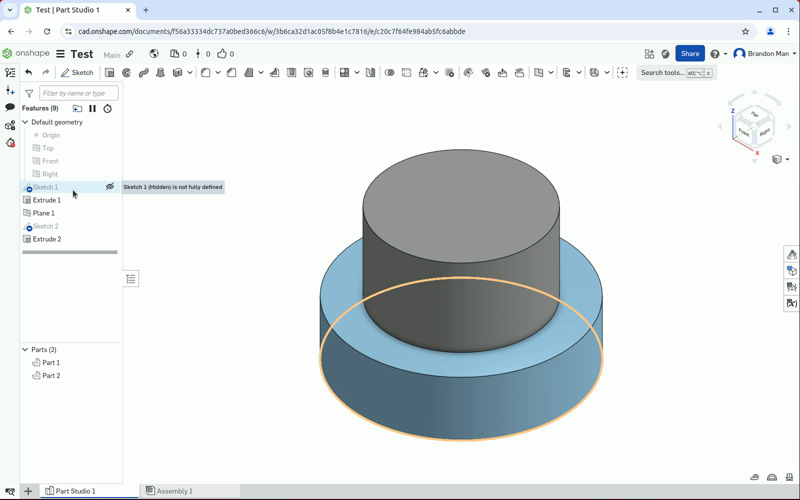
click(73, 189)